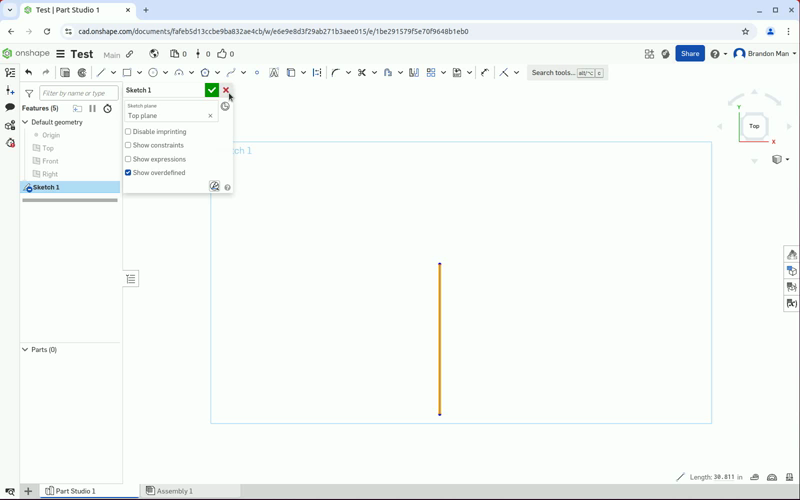
key(shift+h)
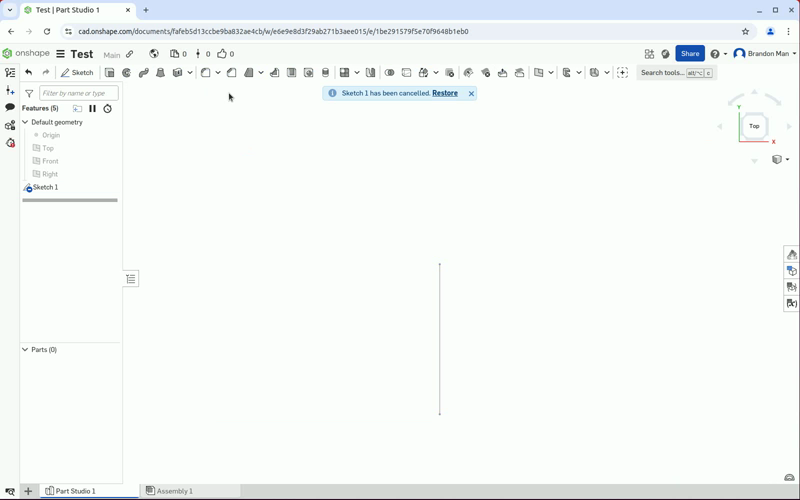
key(shift+s)
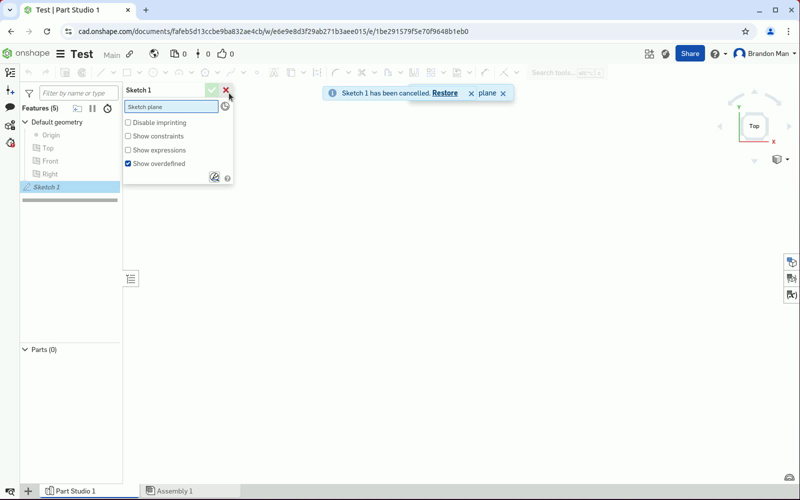
mouse_move(73, 150)
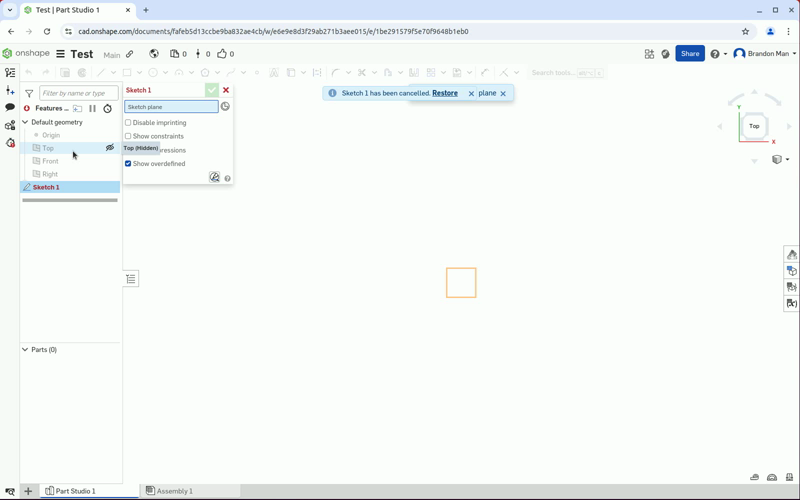
click(73, 150)
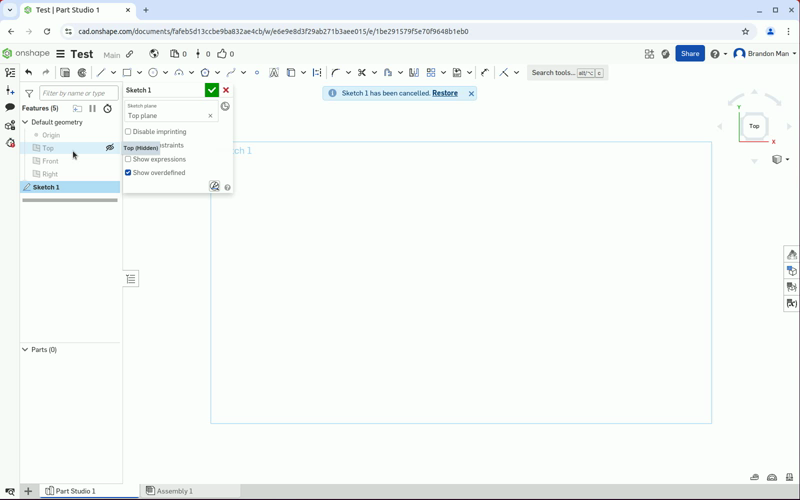
mouse_move(73, 352)
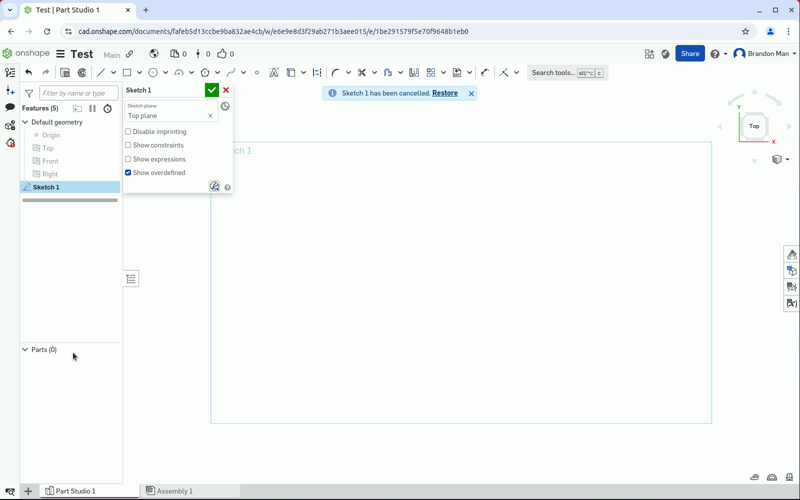
key(y)
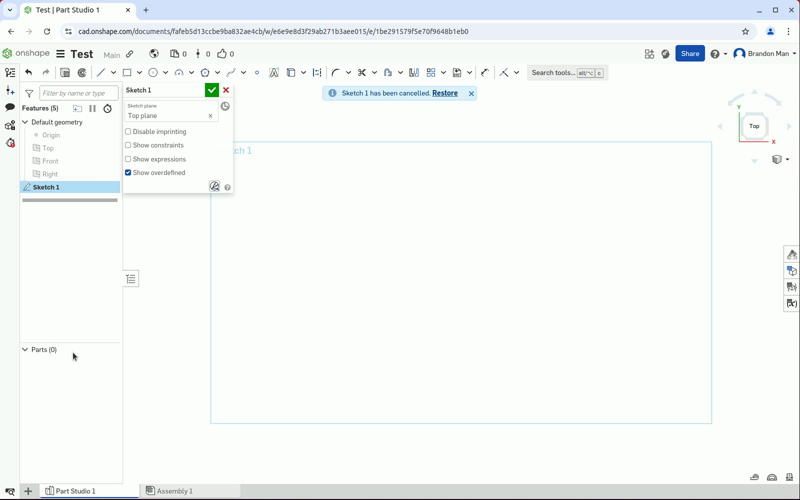
key(c)
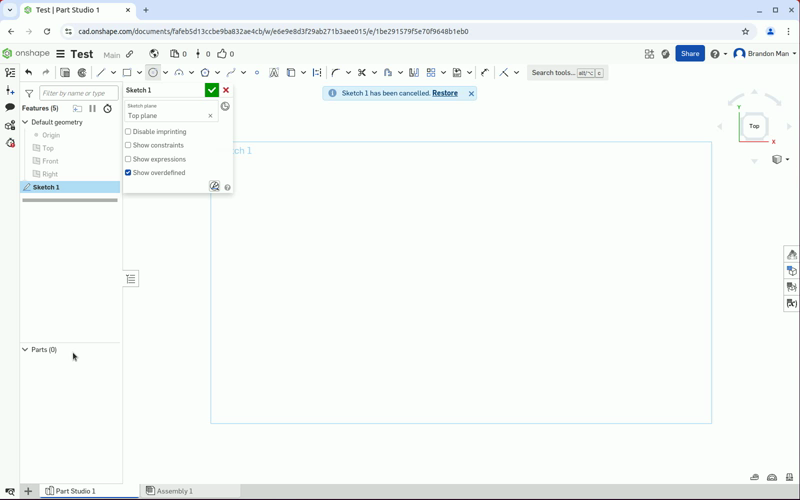
key_down(shift)
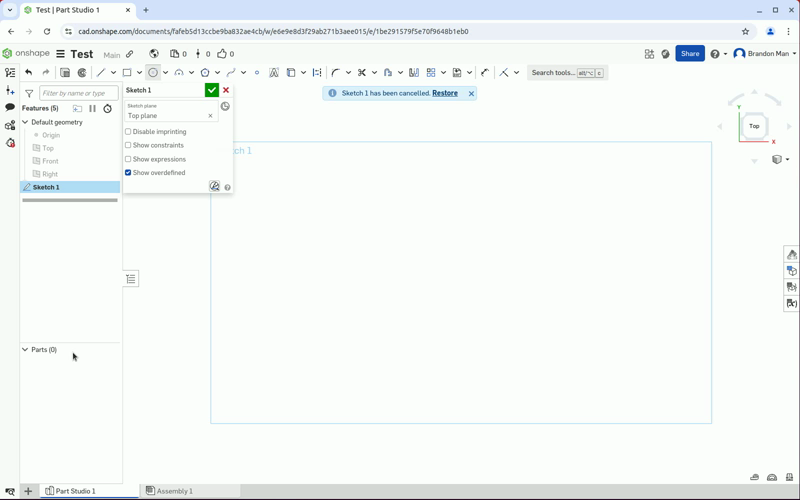
mouse_move(460, 282)
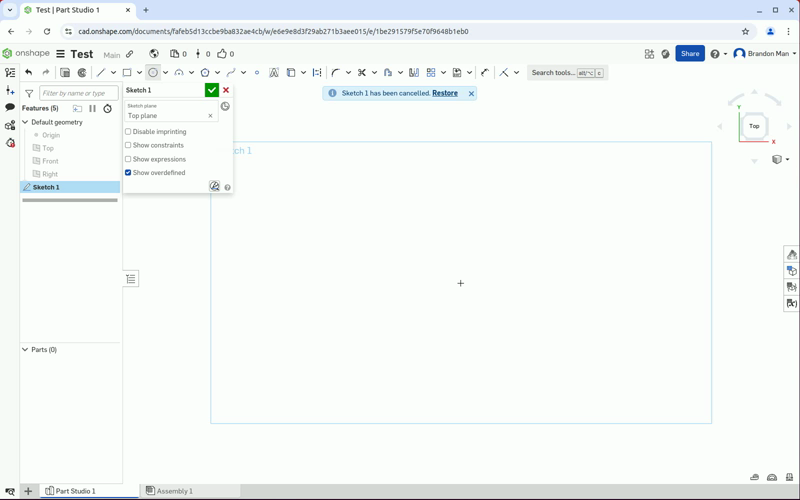
click(460, 282)
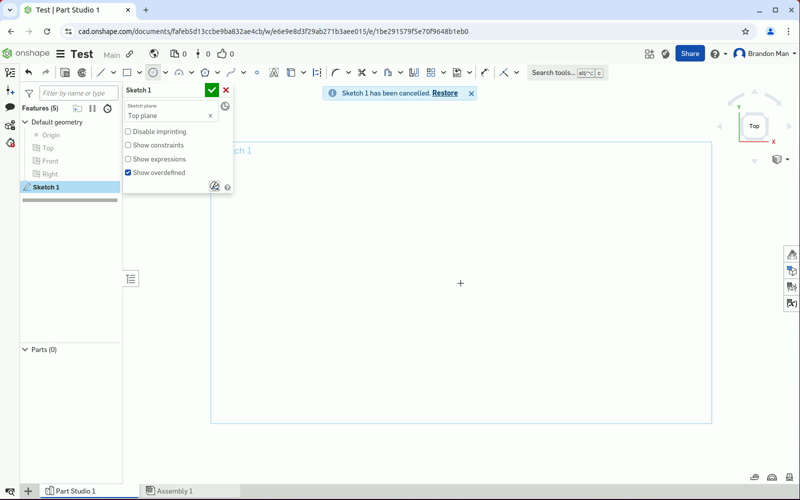
key_up(shift)
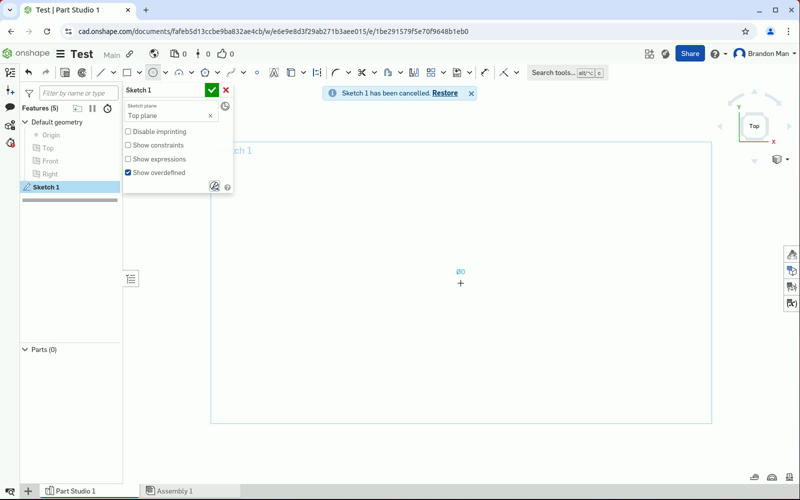
mouse_move(533, 282)
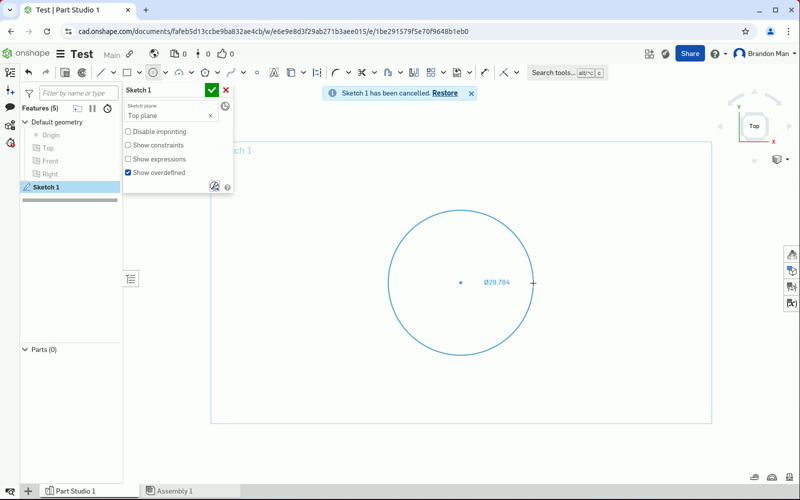
click(533, 282)
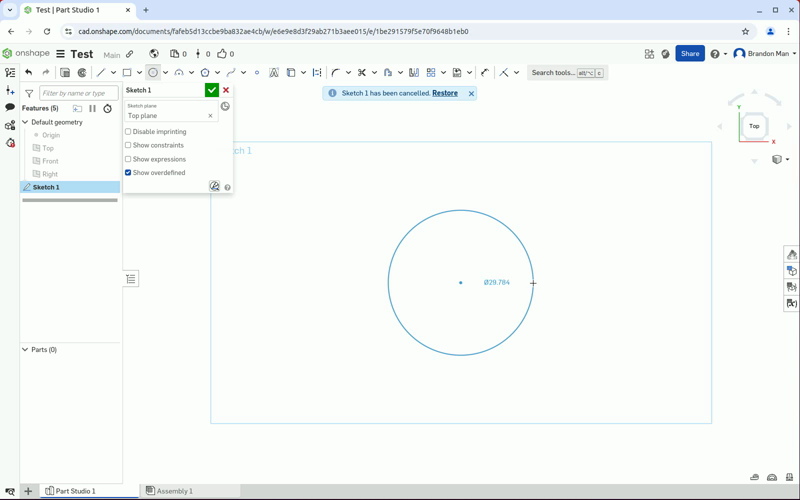
key(esc)
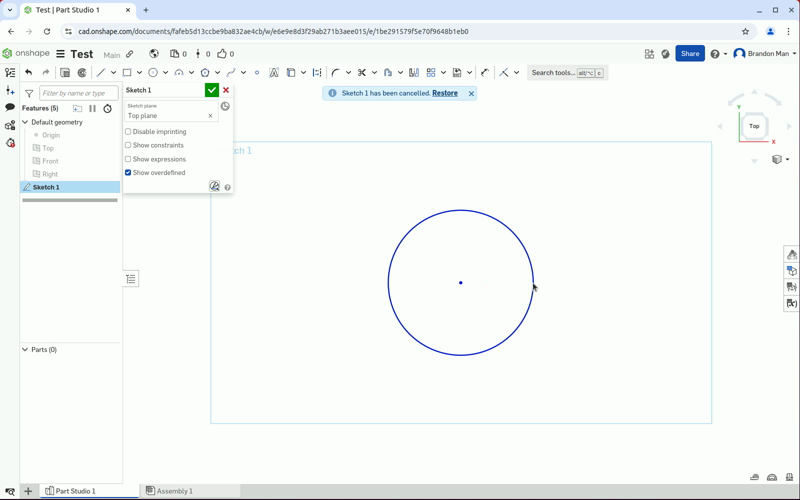
mouse_move(437, 295)
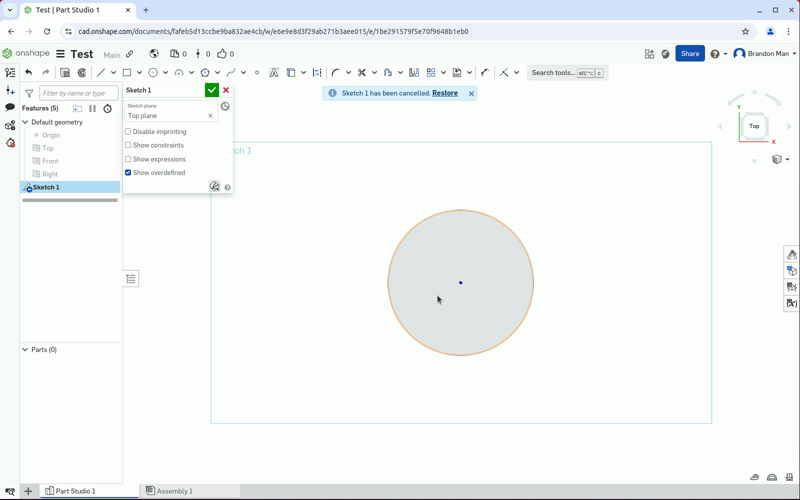
click(437, 295)
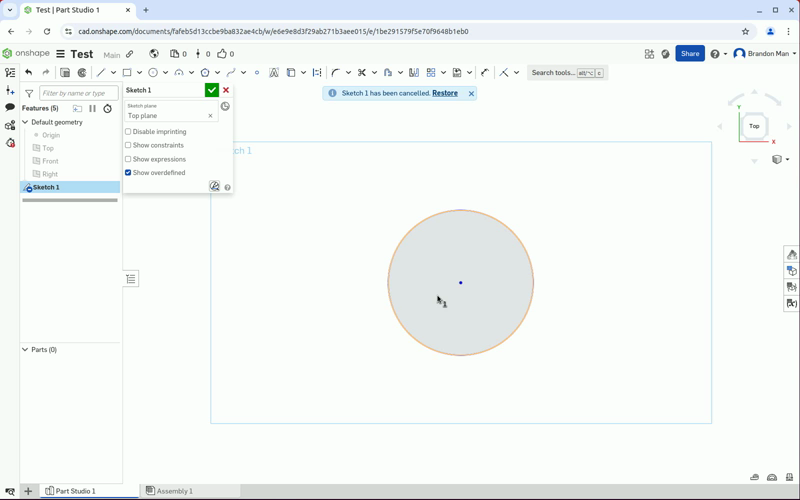
mouse_move(73, 352)
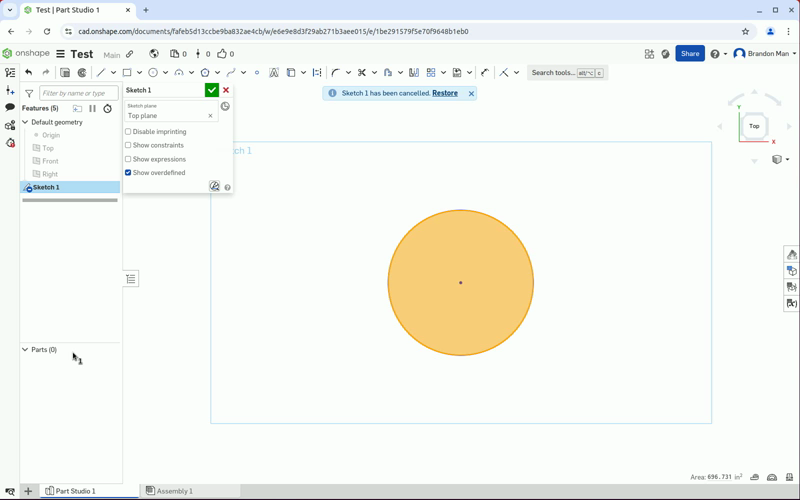
key(shift+y)
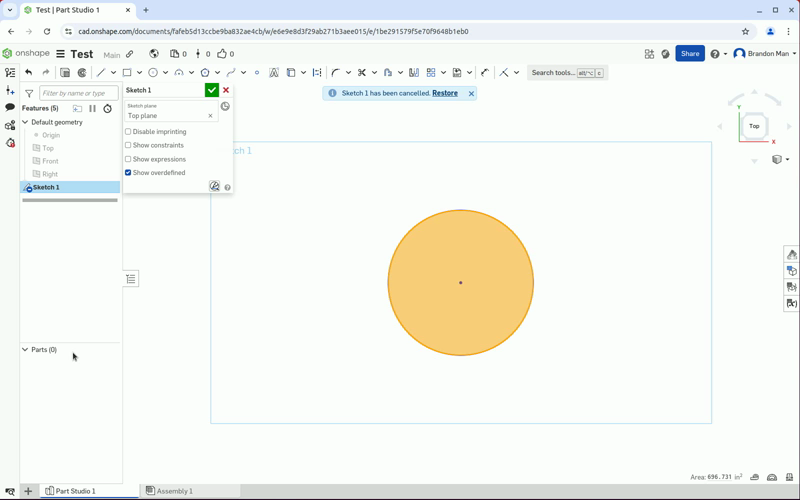
key(shift+e)
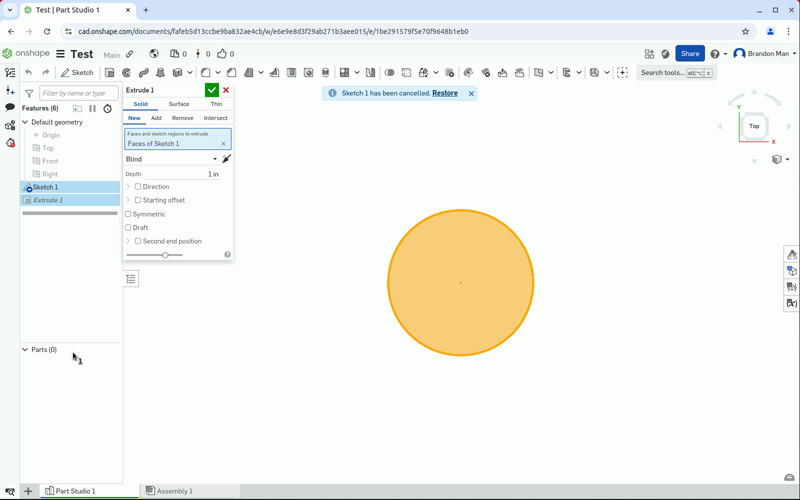
mouse_move(143, 106)
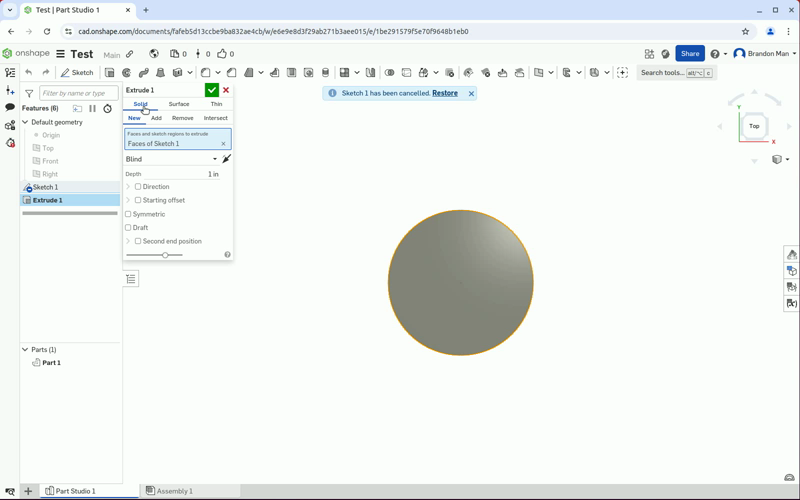
click(143, 106)
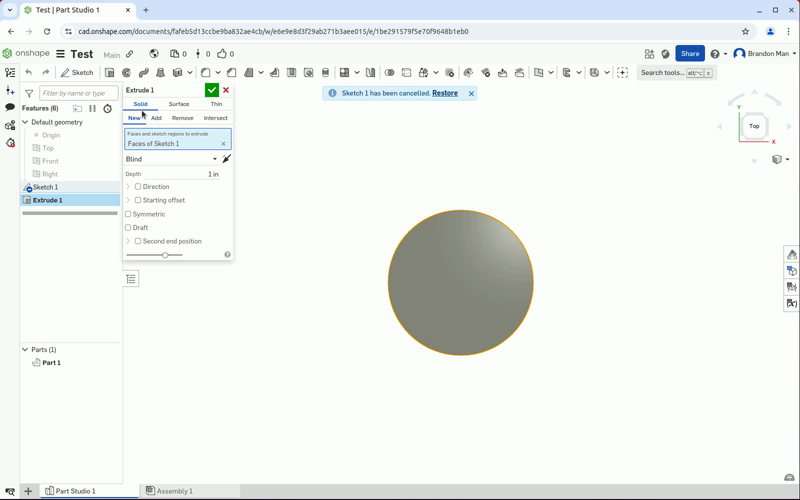
mouse_move(137, 120)
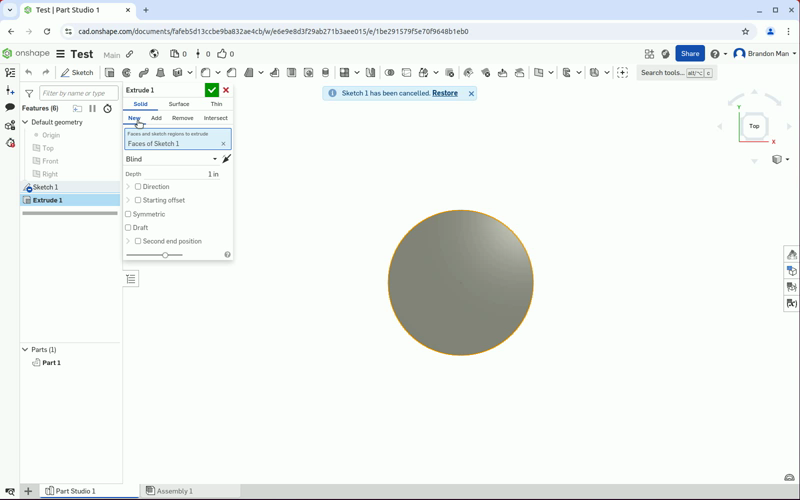
click(137, 120)
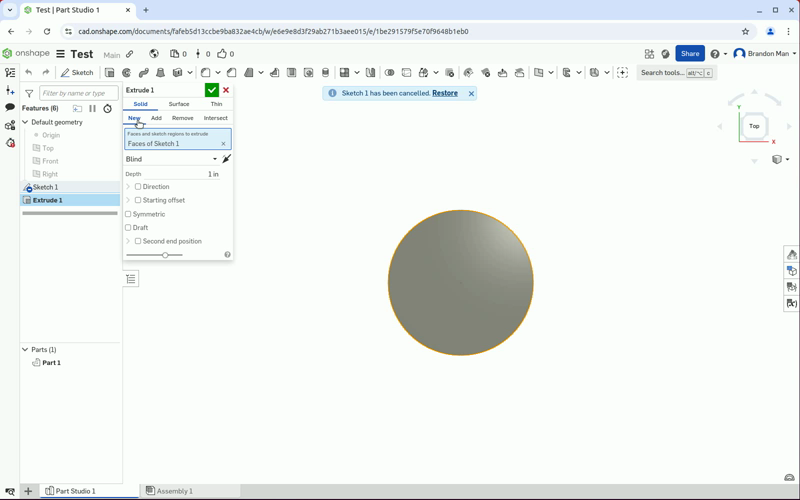
key(tab, 4)
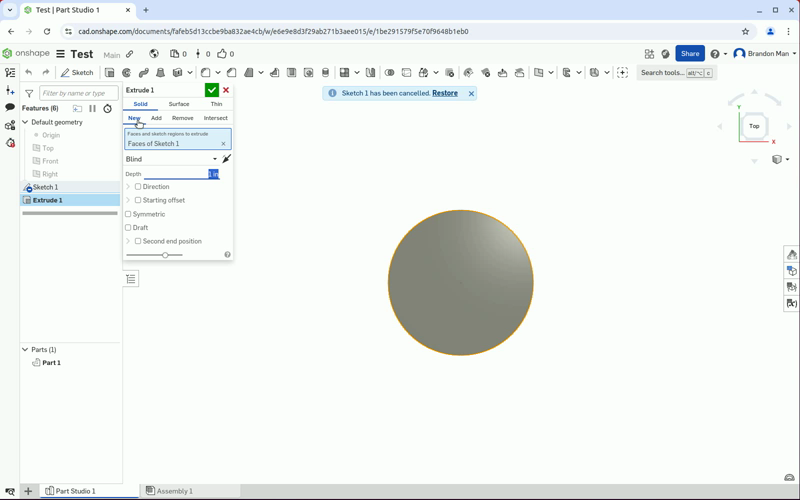
text(8.184)
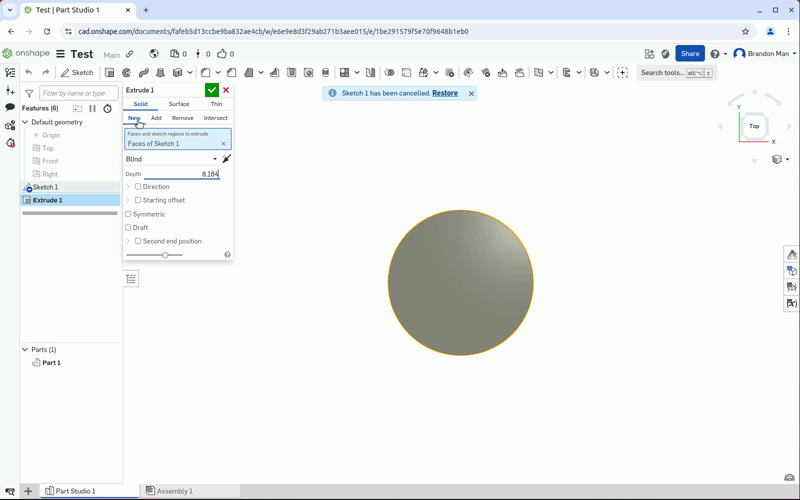
key(enter)
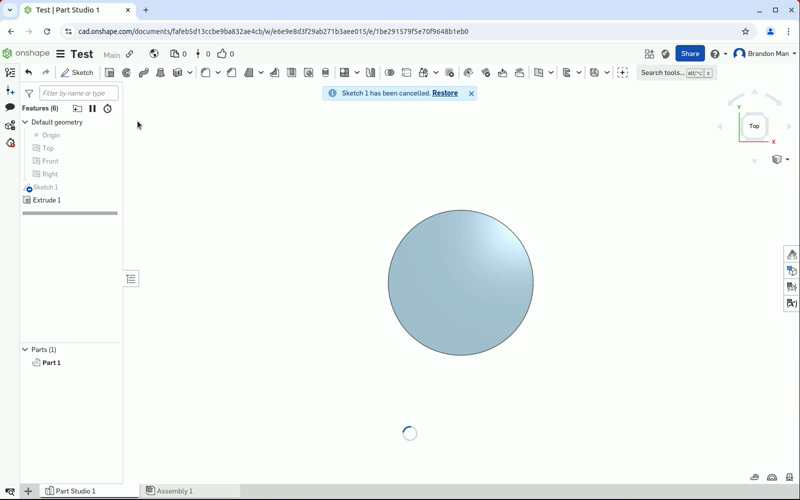
key(shift+h)
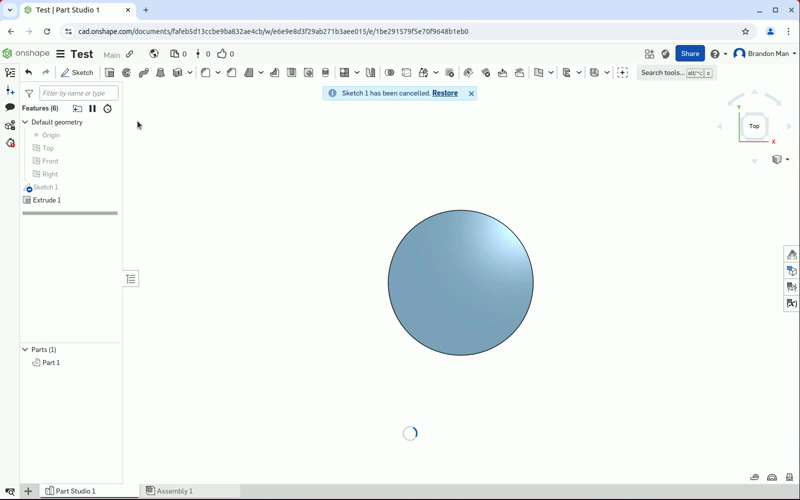
key(shift+h)
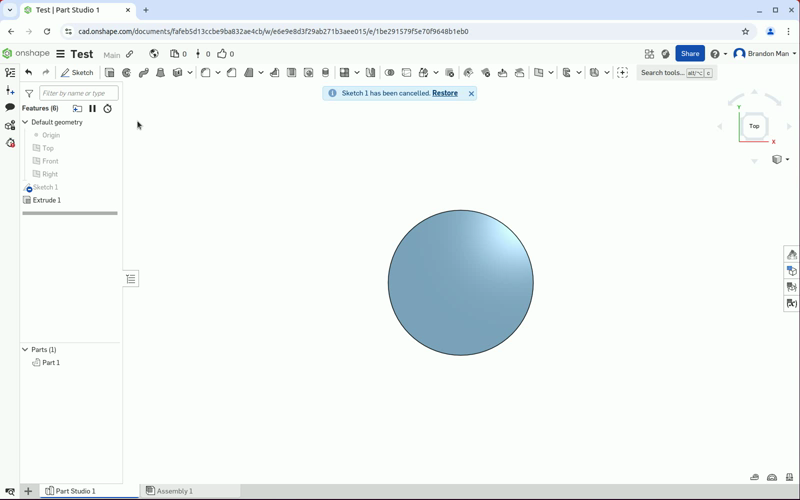
mouse_move(73, 189)
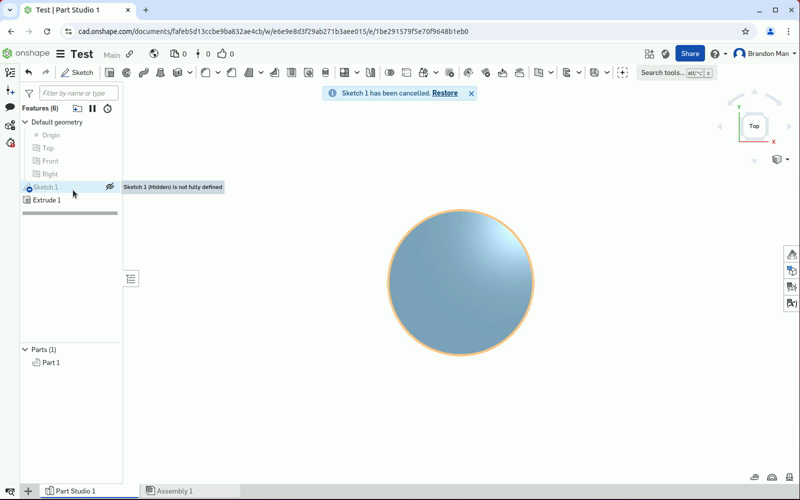
click(73, 189)
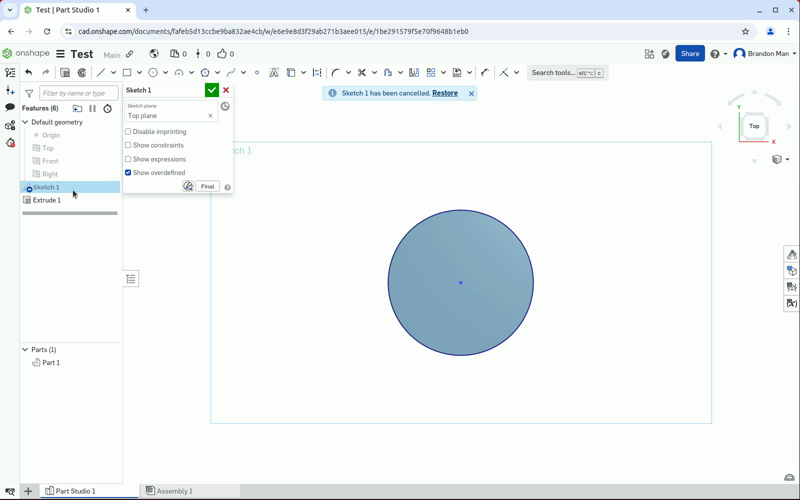
mouse_move(229, 92)
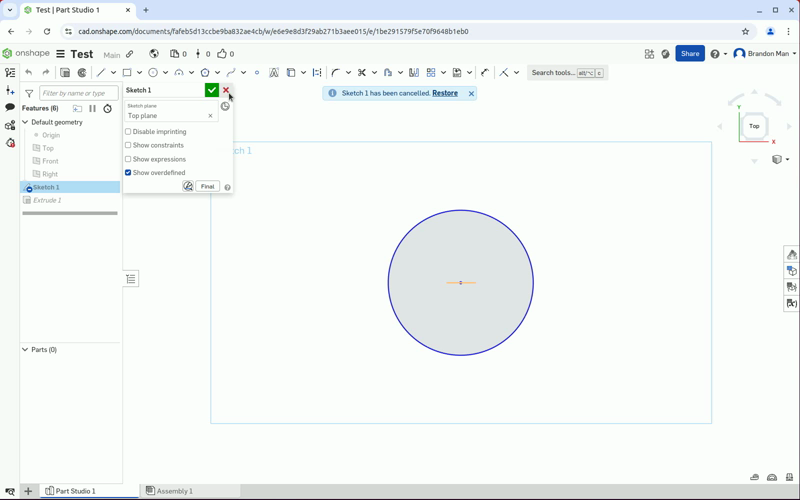
click(229, 92)
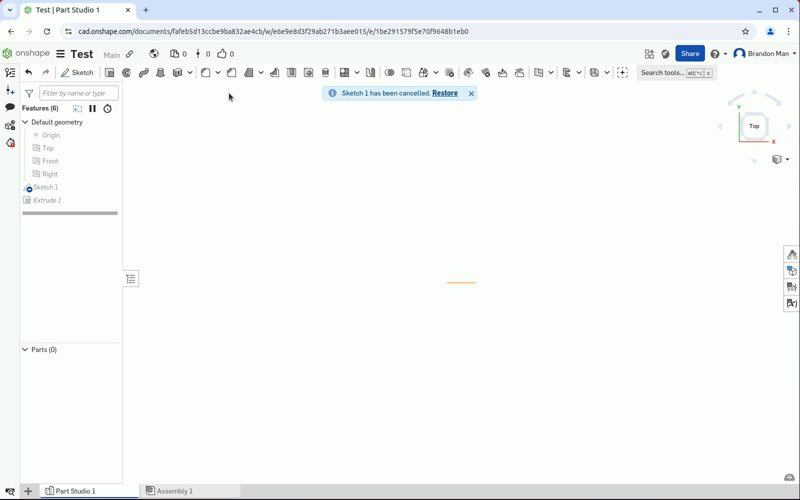
mouse_move(541, 75)
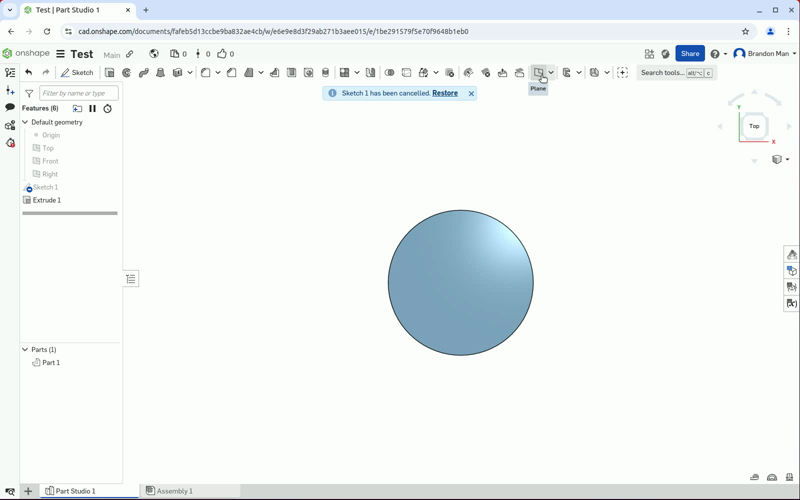
click(541, 75)
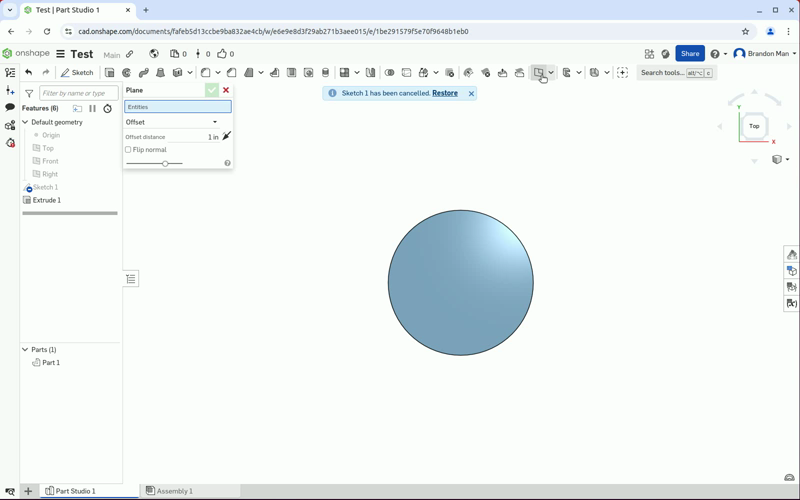
mouse_move(73, 150)
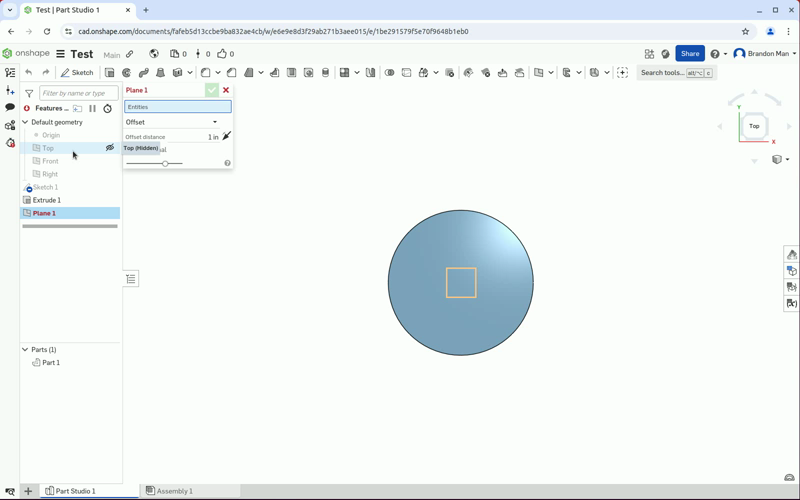
click(73, 150)
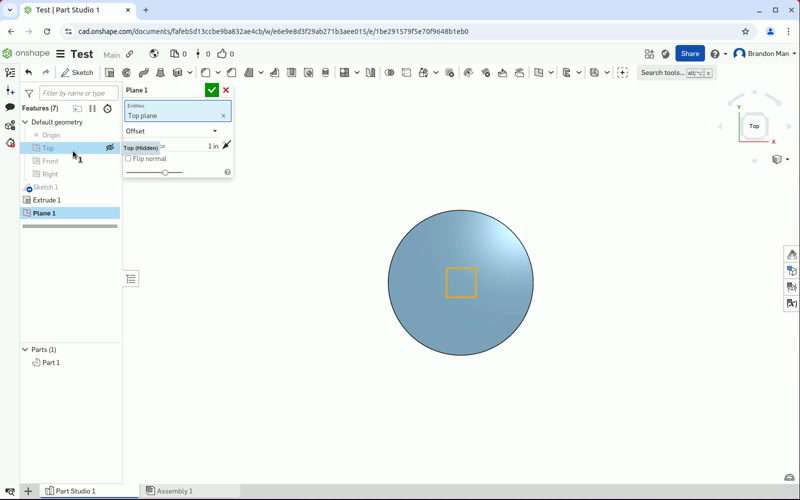
key(tab, 2)
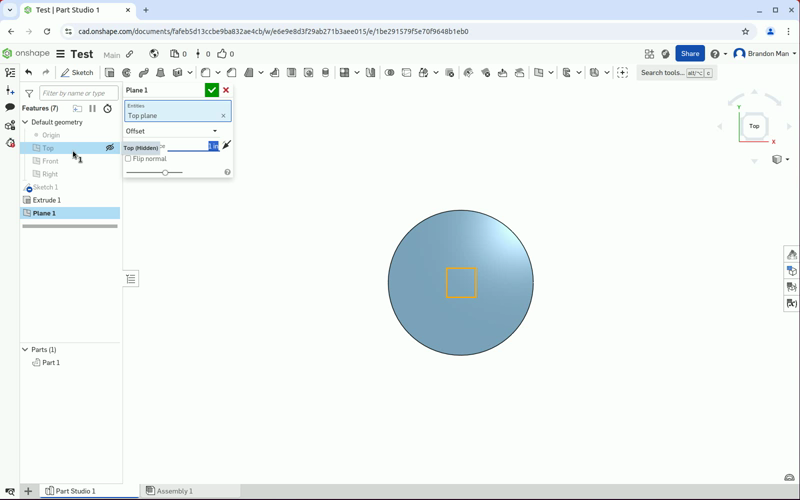
text(8.196)
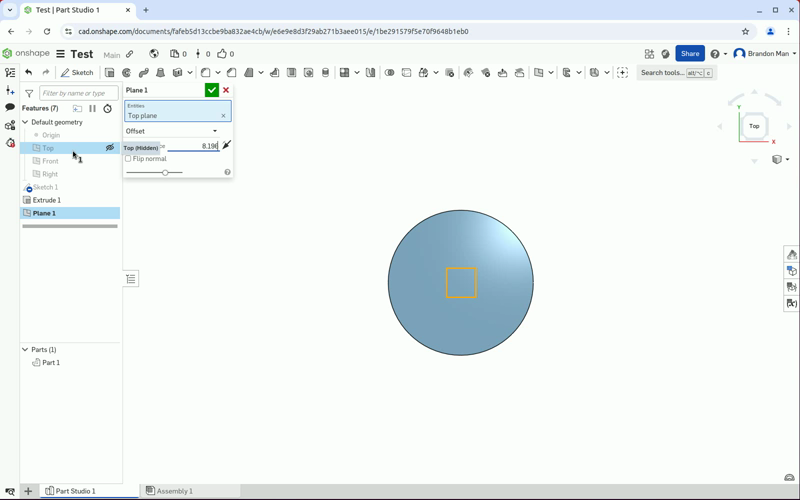
key(enter, 2)
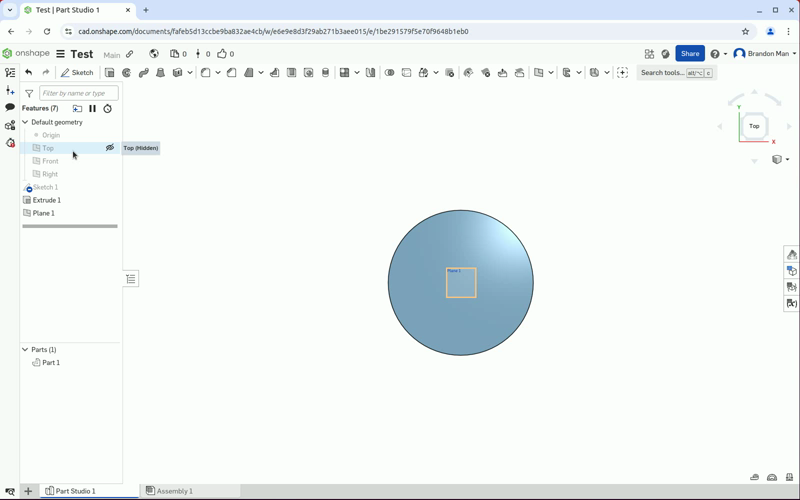
key(shift+s)
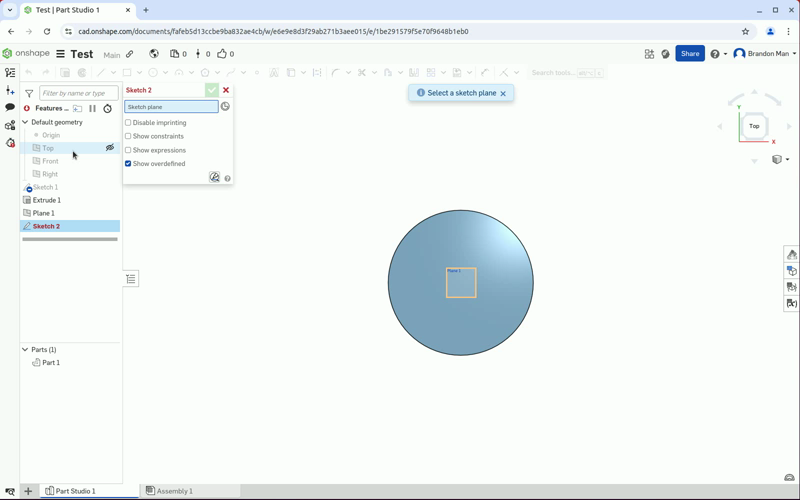
mouse_move(73, 215)
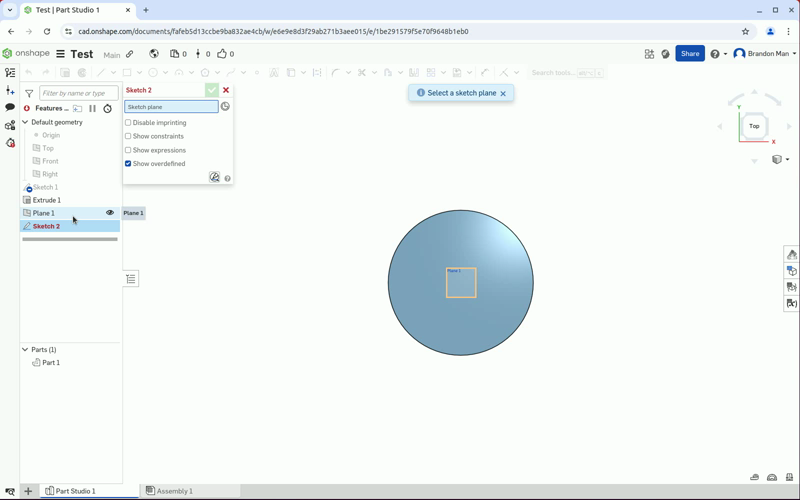
click(73, 215)
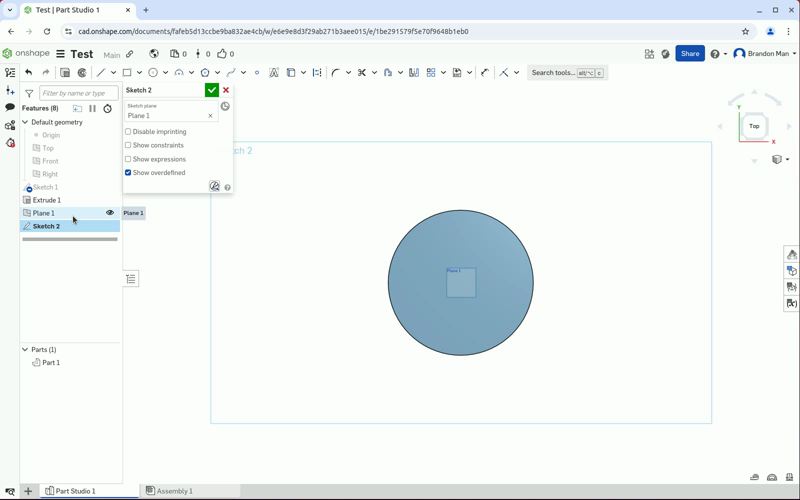
mouse_move(73, 352)
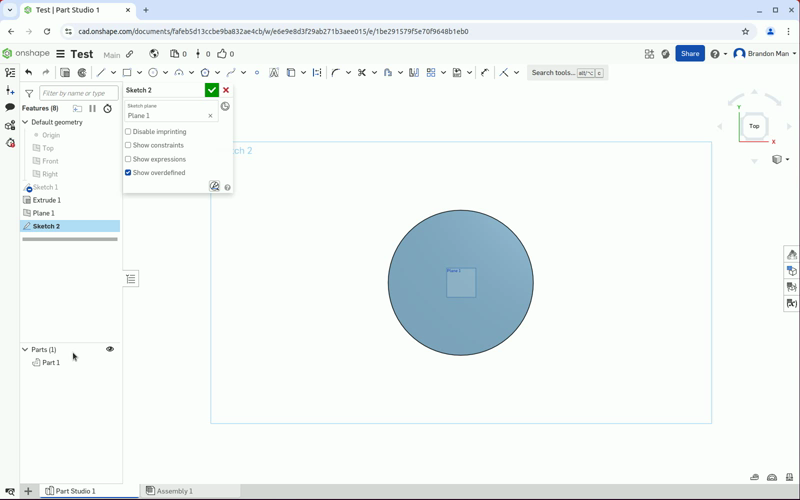
key(y)
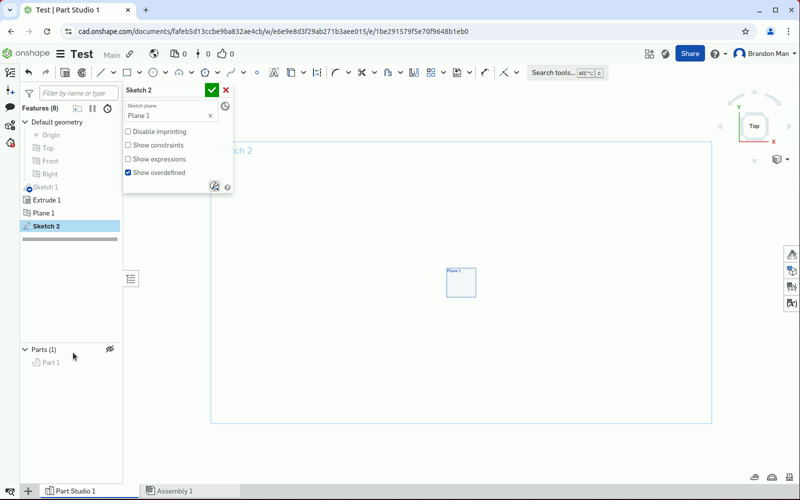
key(c)
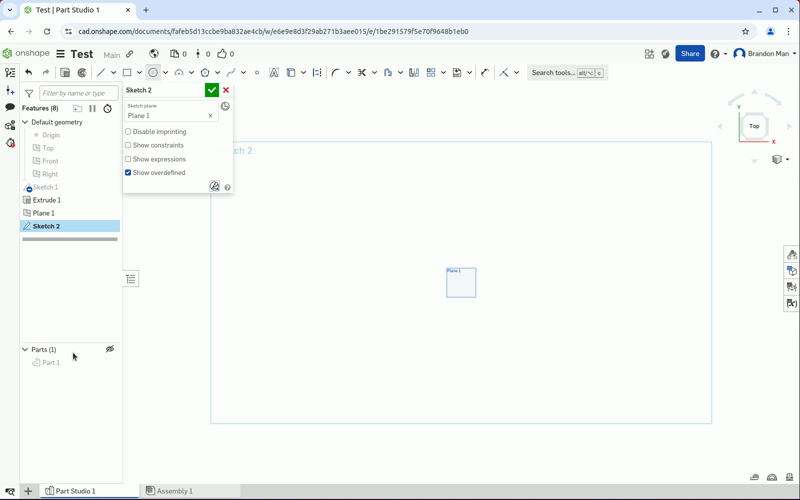
key_down(shift)
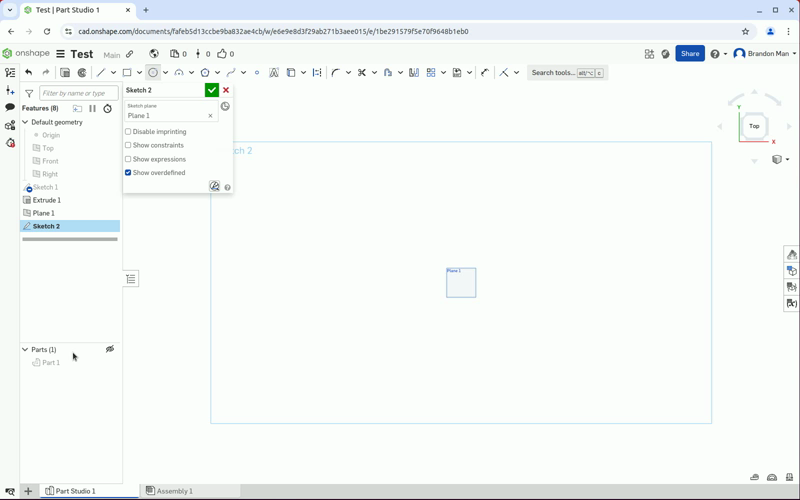
mouse_move(460, 282)
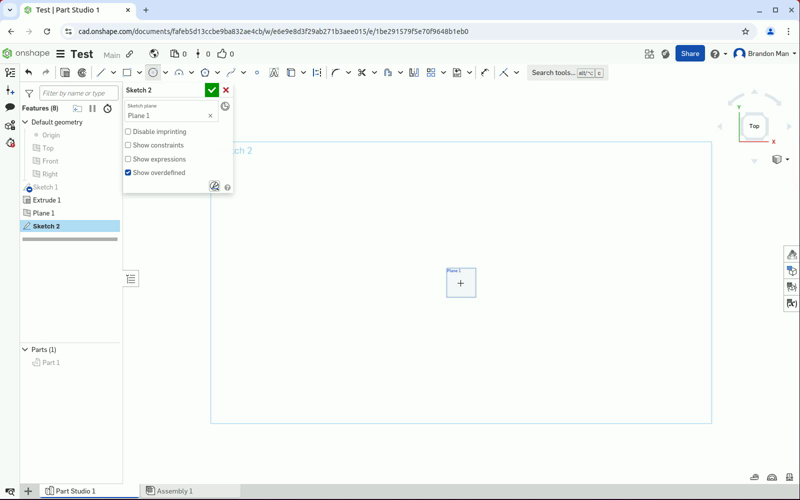
click(460, 282)
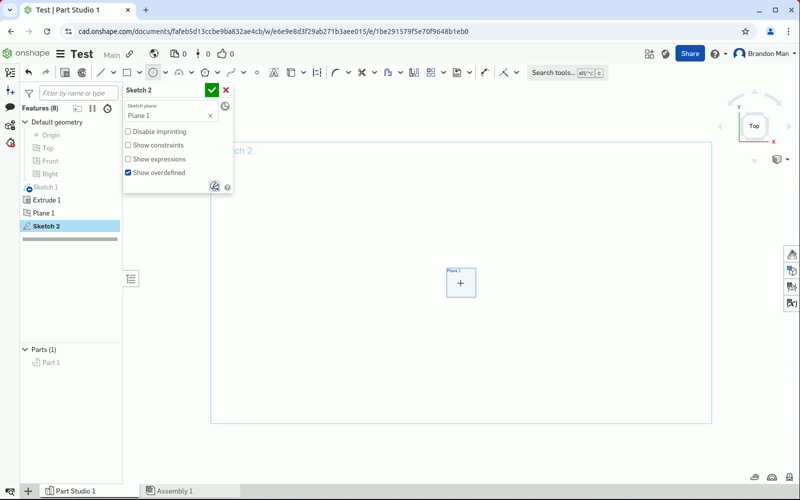
key_up(shift)
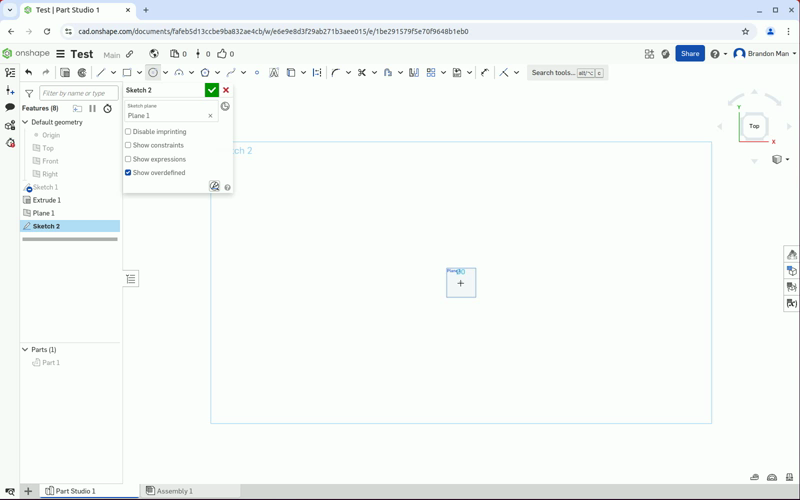
mouse_move(511, 282)
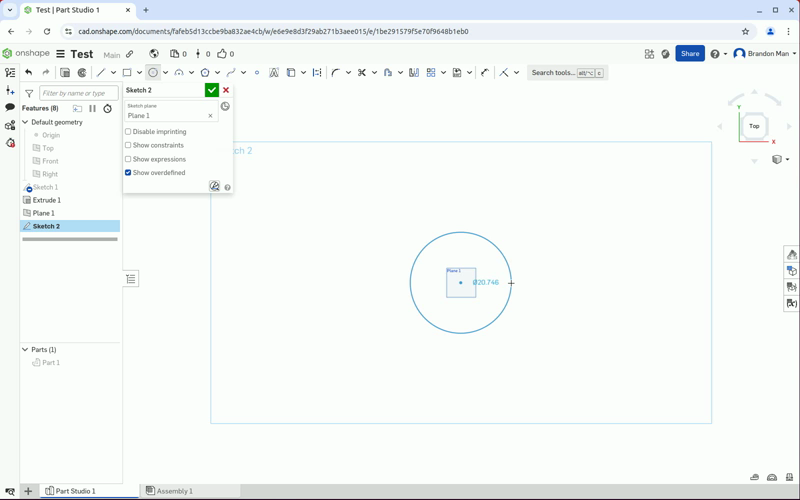
click(511, 282)
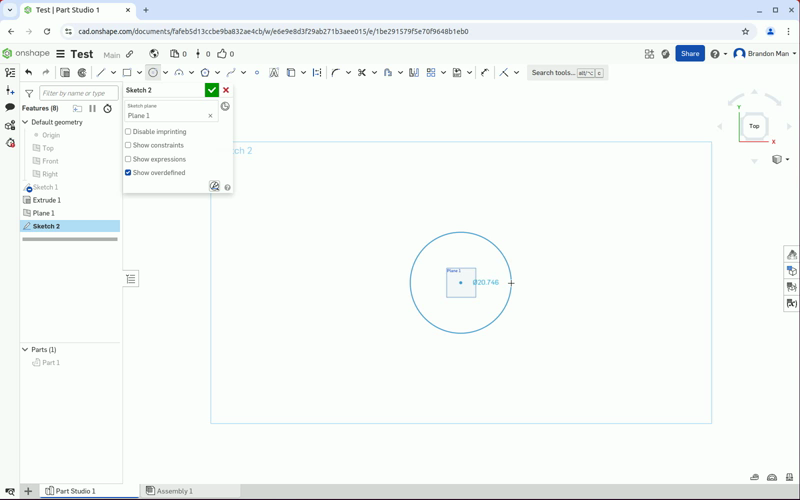
key(esc)
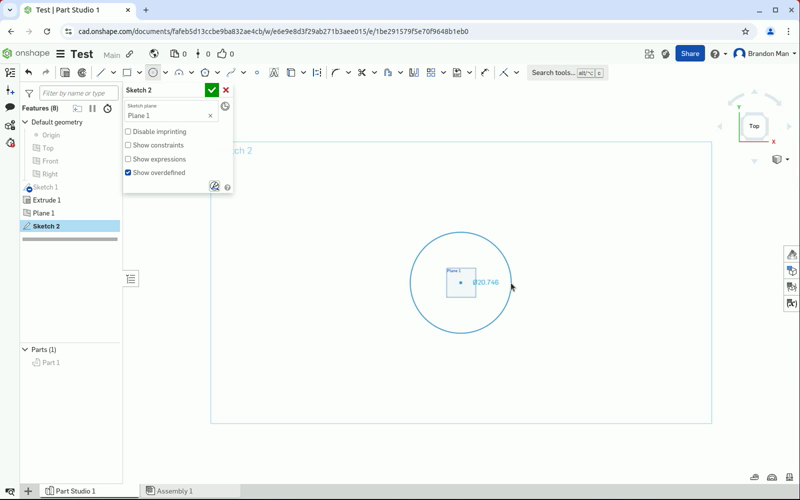
mouse_move(478, 266)
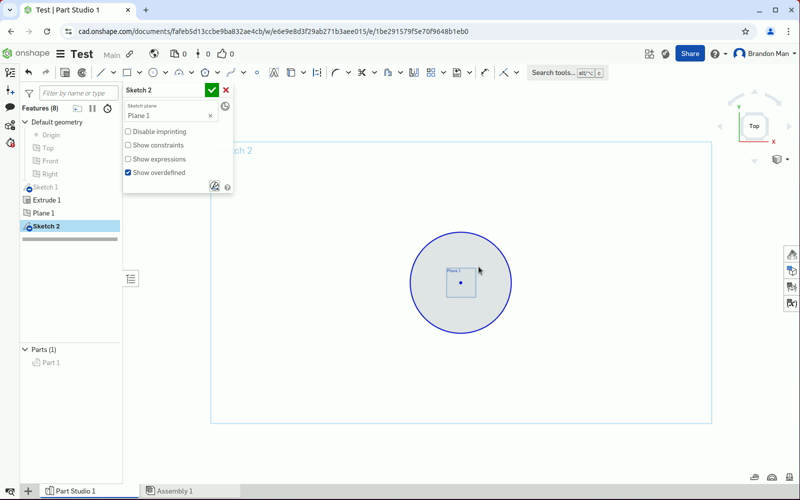
click(478, 266)
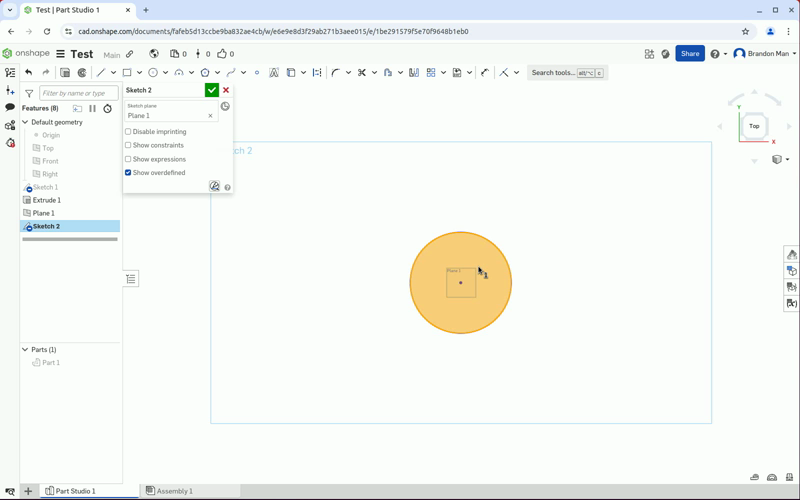
mouse_move(73, 352)
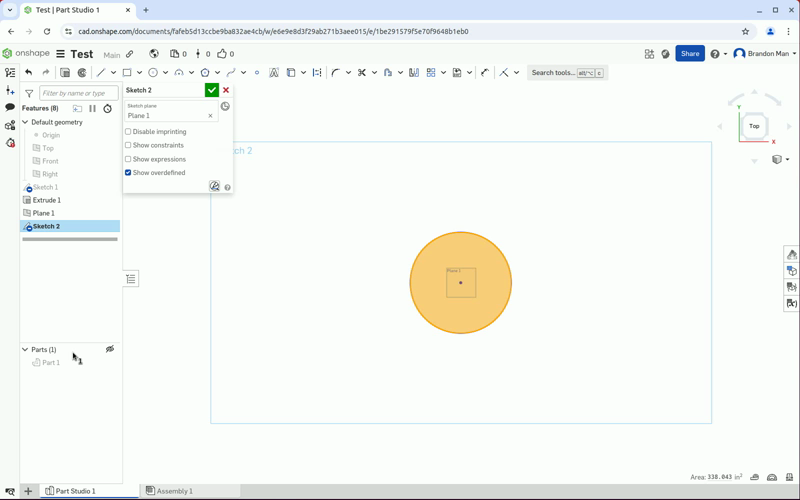
key(shift+y)
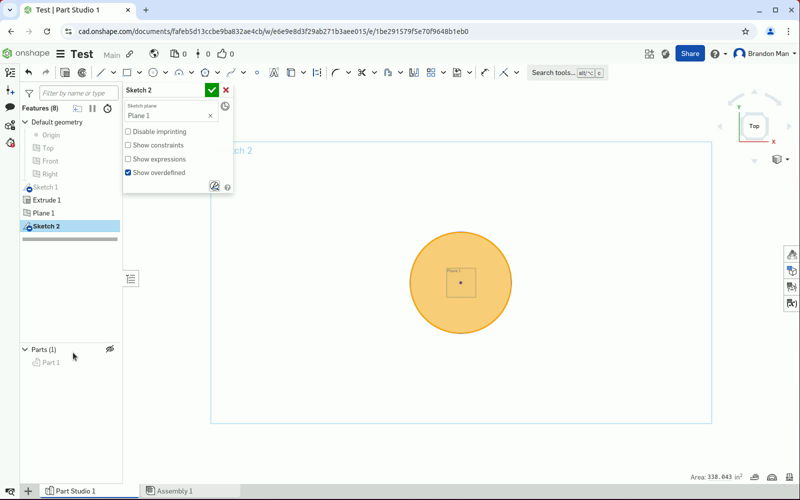
key(shift+e)
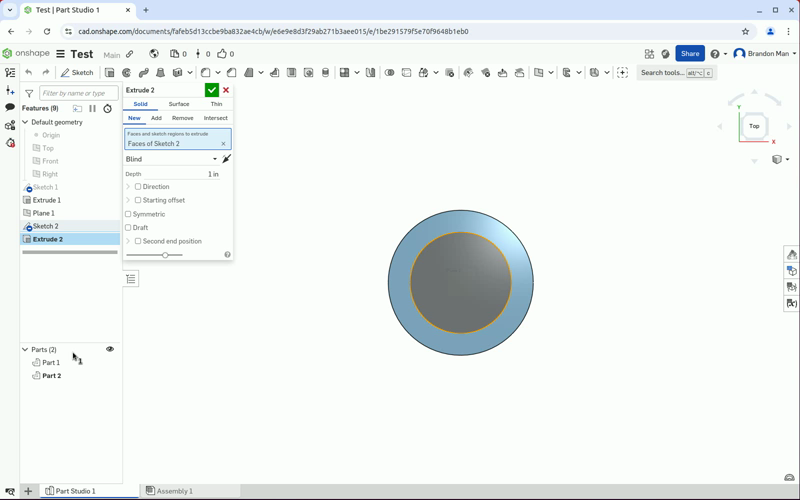
mouse_move(143, 106)
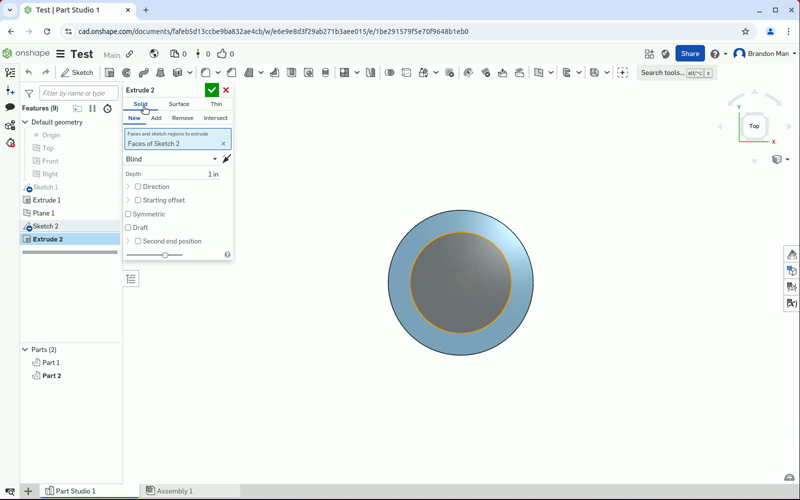
click(143, 106)
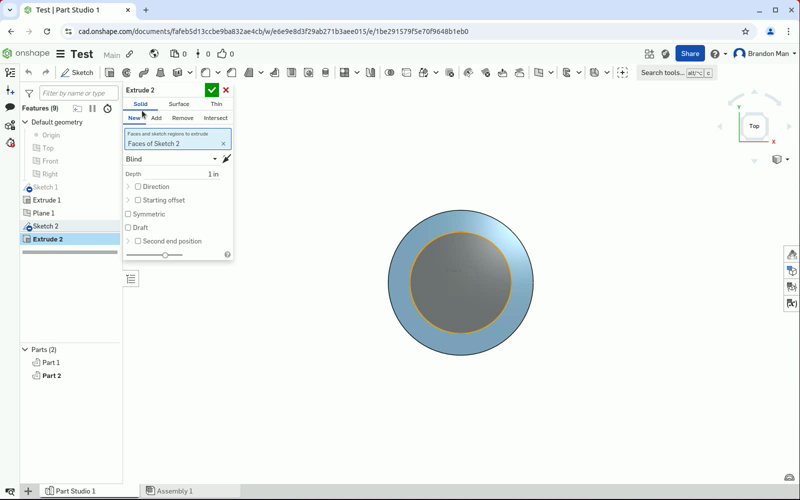
mouse_move(137, 120)
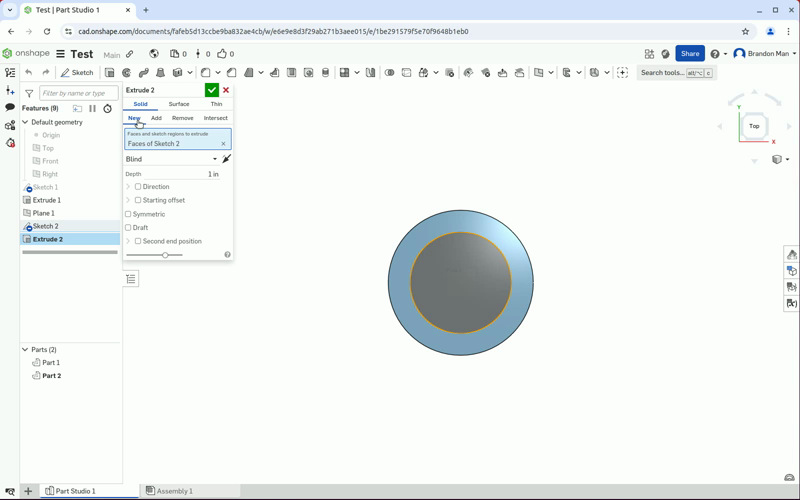
click(137, 120)
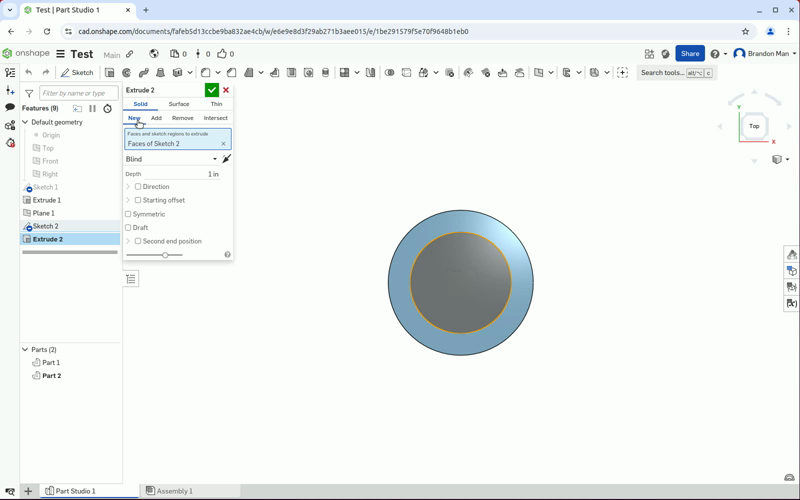
key(tab, 4)
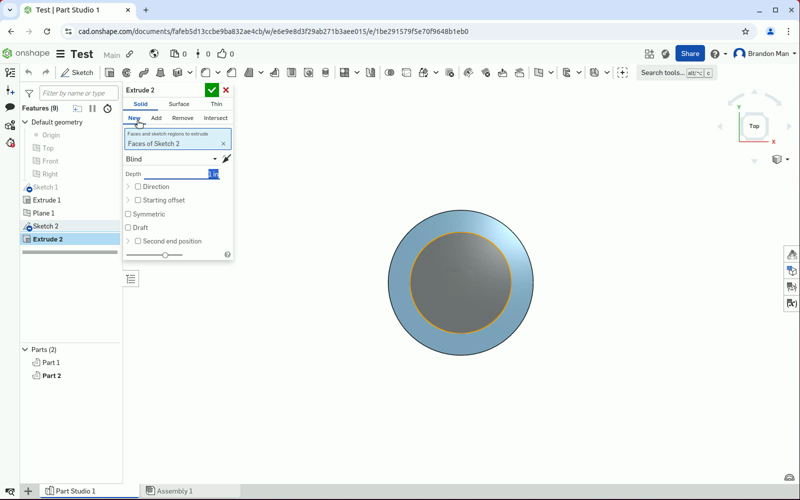
text(11.554)
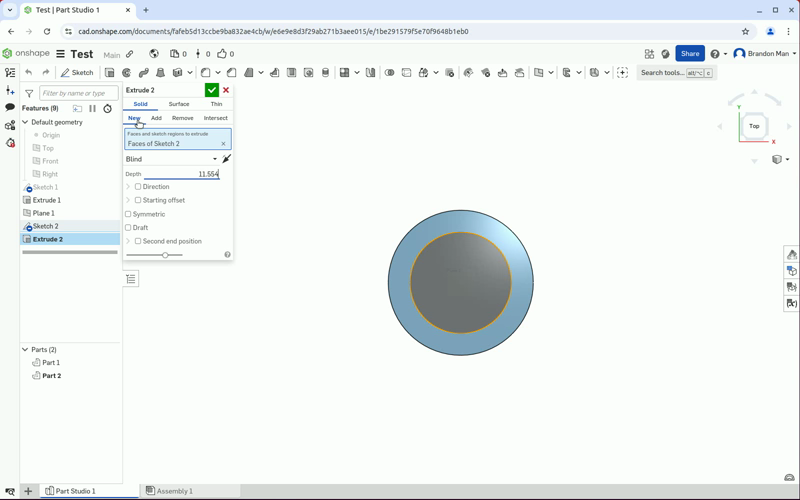
key(enter)
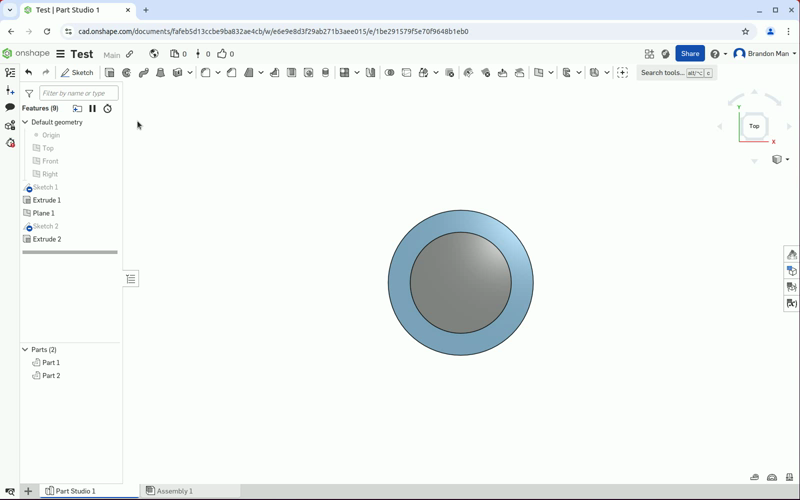
key(shift+h)
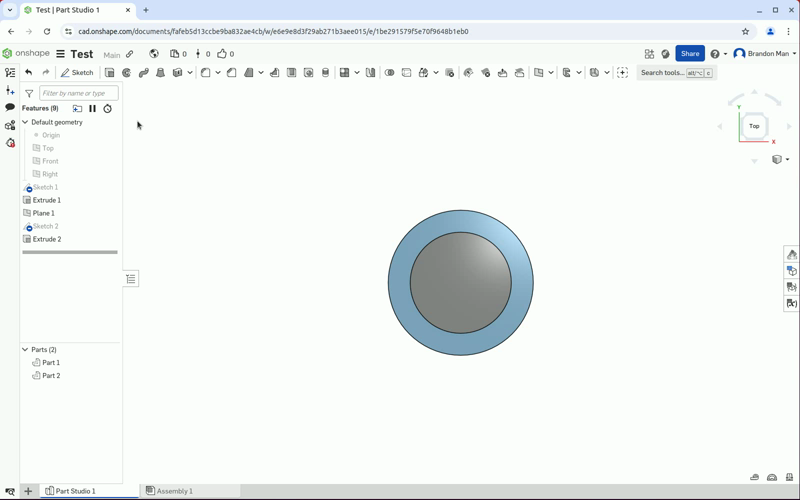
key(shift+h)
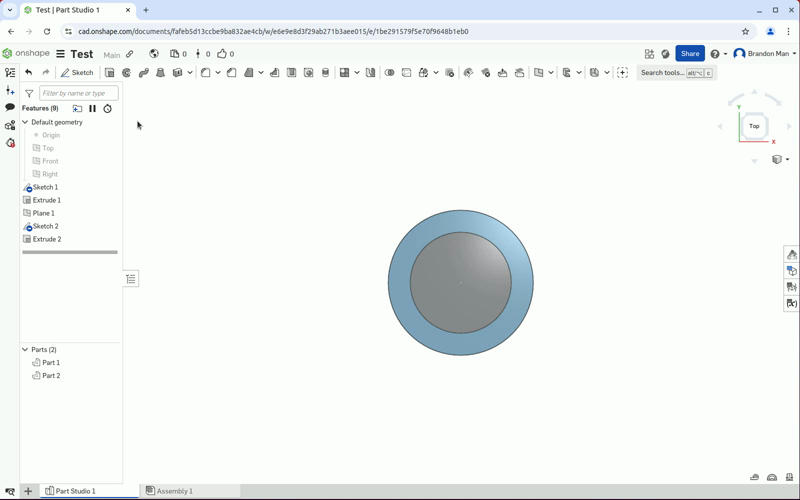
key(shift+7)
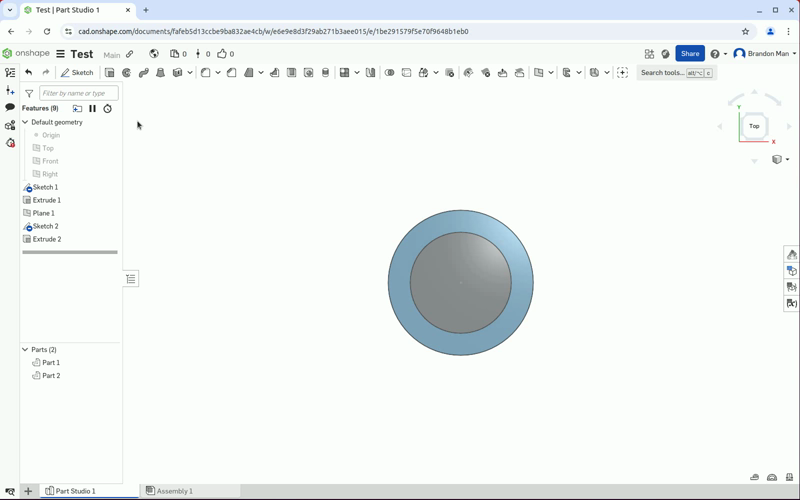
key(up, 3)
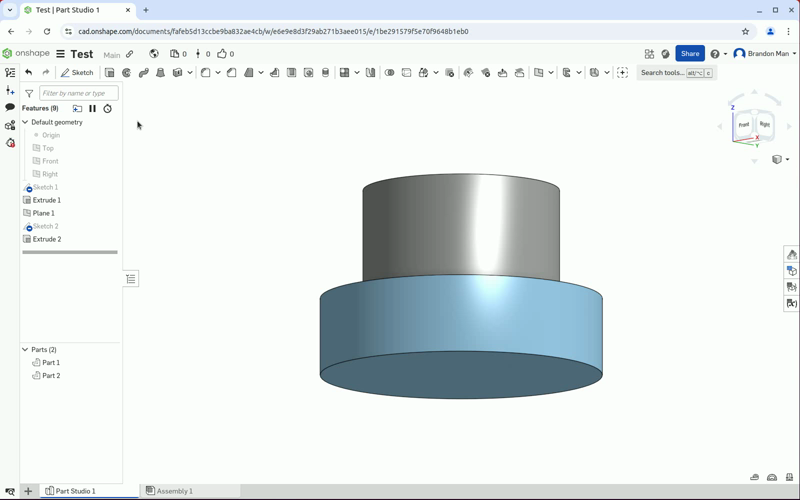
key(left, 3)
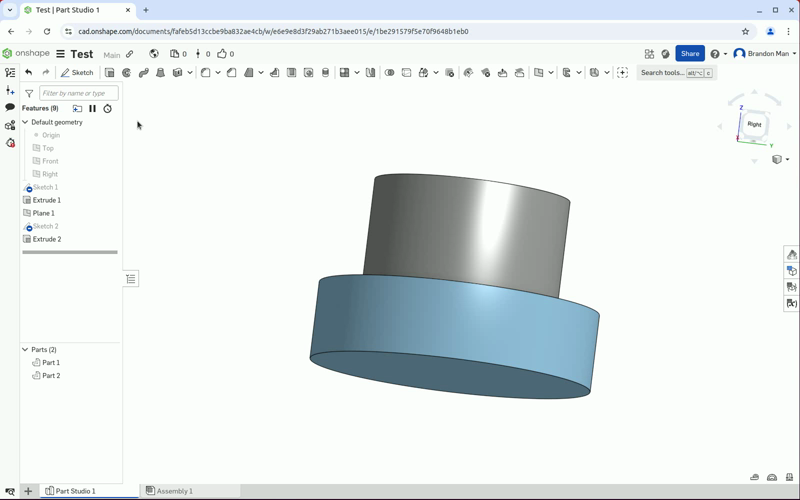
key(right, 3)
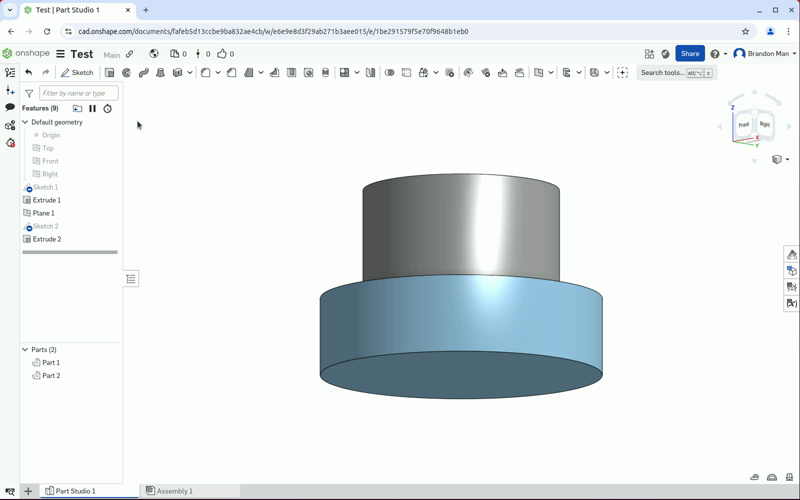
key(down, 3)
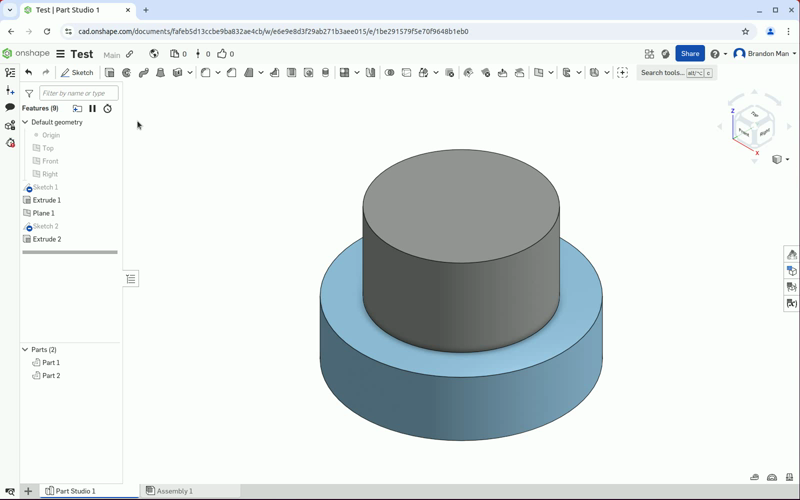
mouse_move(73, 189)
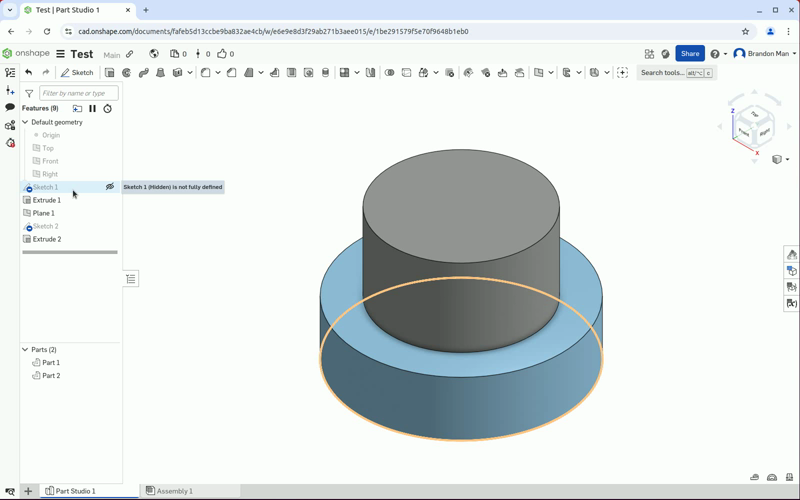
click(73, 189)